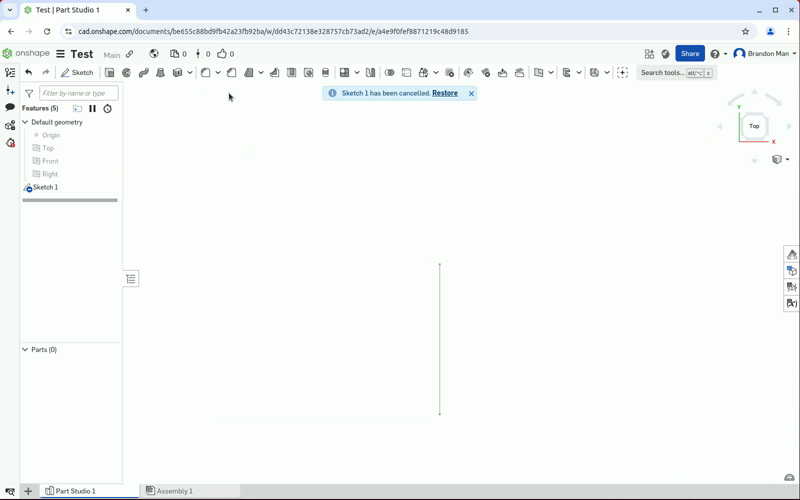
key(shift+h)
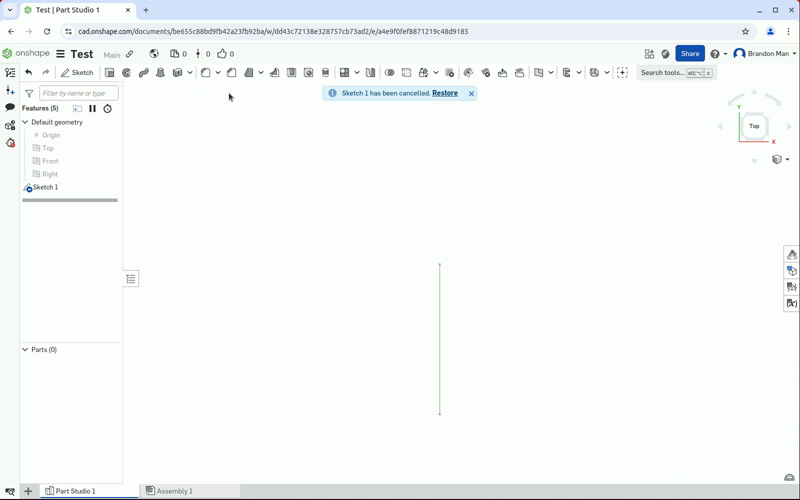
key(shift+s)
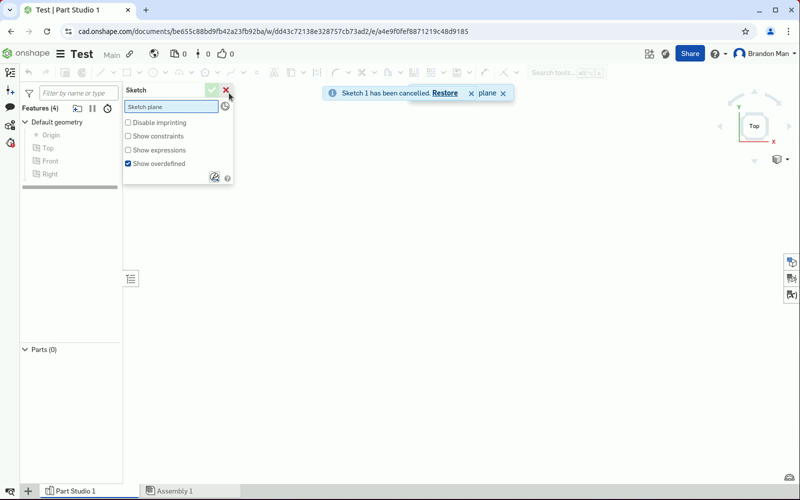
mouse_move(73, 150)
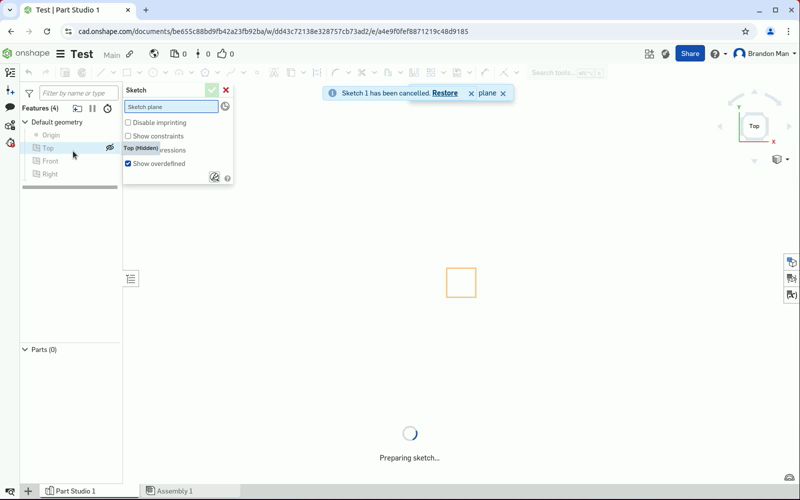
click(73, 150)
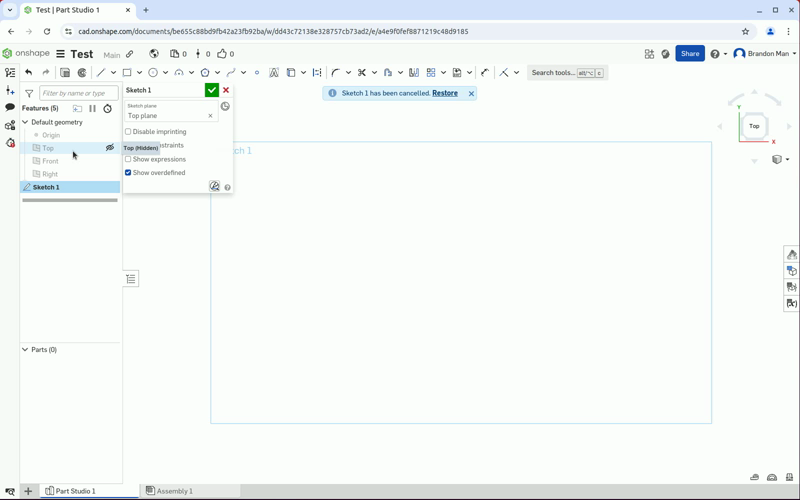
mouse_move(73, 352)
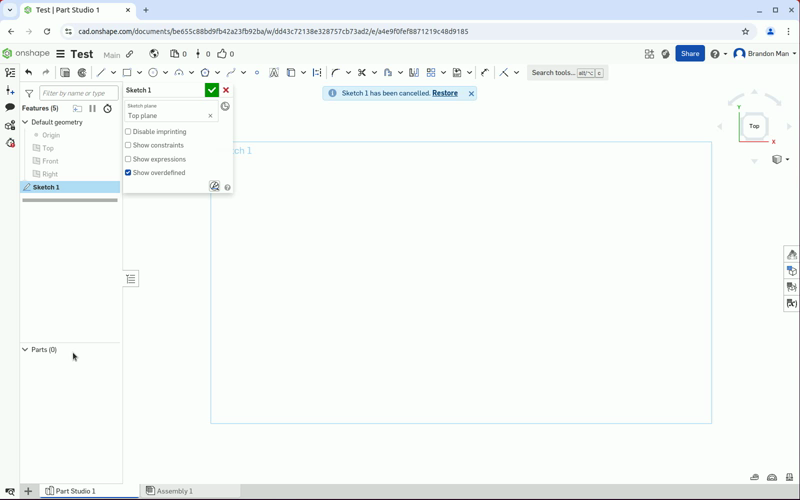
key(y)
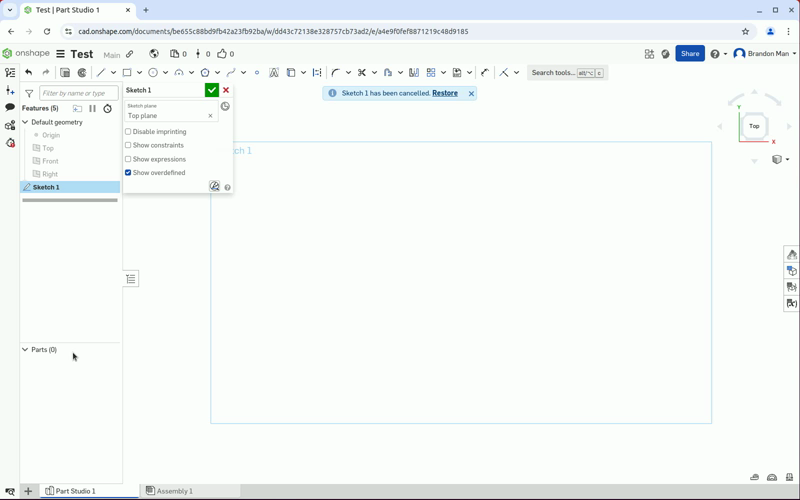
key(a)
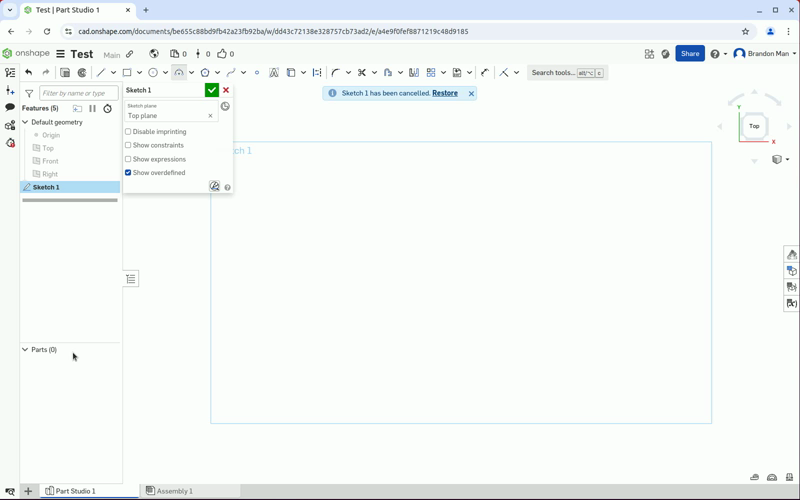
key_down(shift)
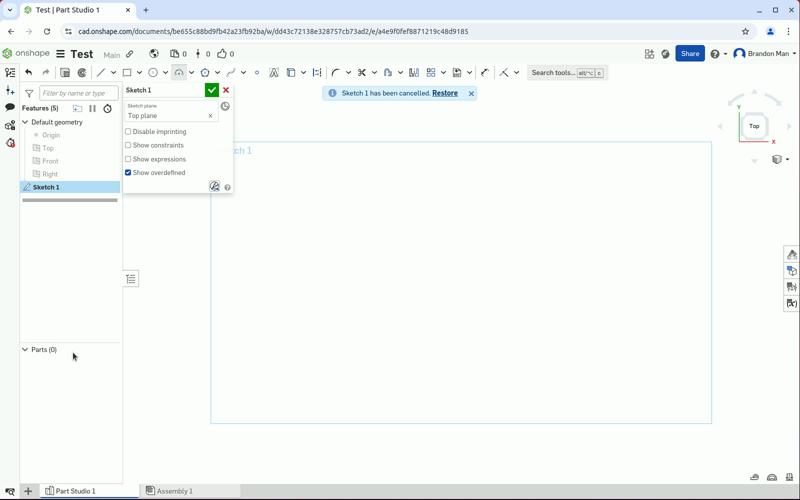
mouse_move(460, 384)
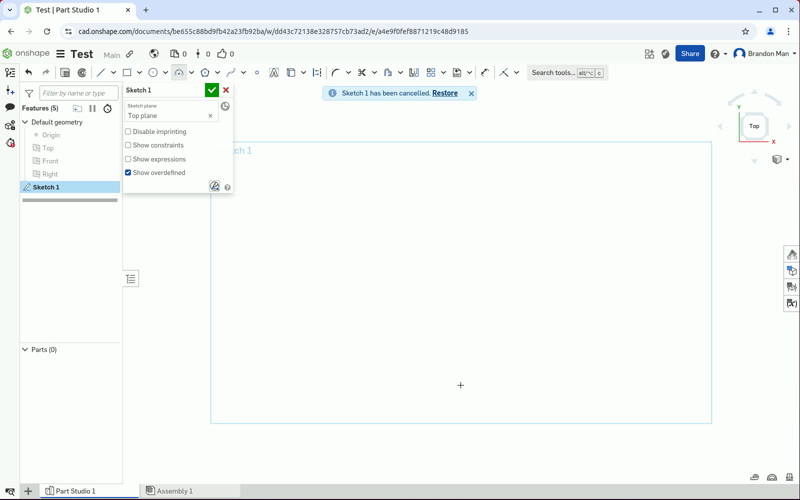
click(460, 384)
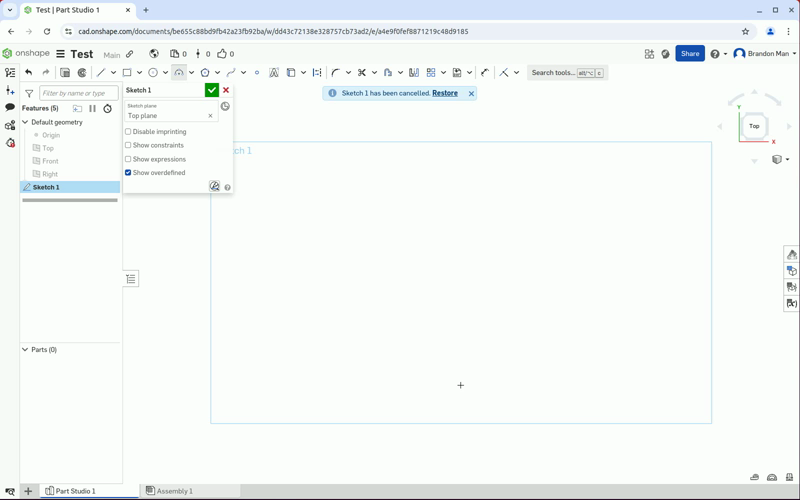
key_up(shift)
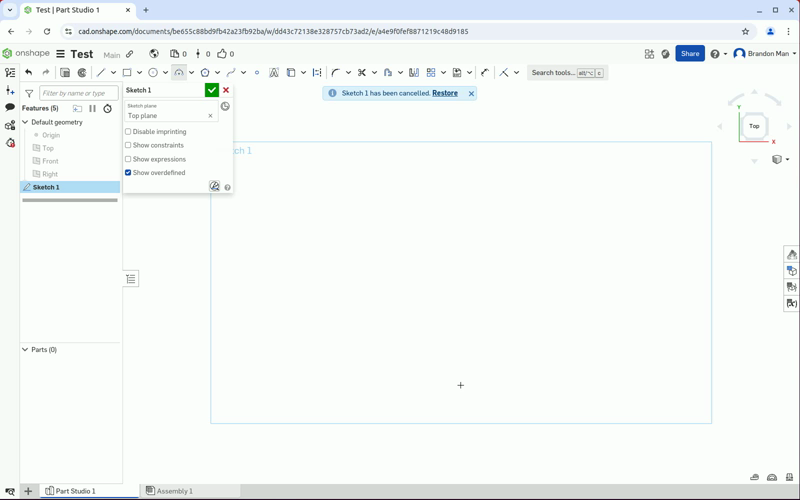
key_down(shift)
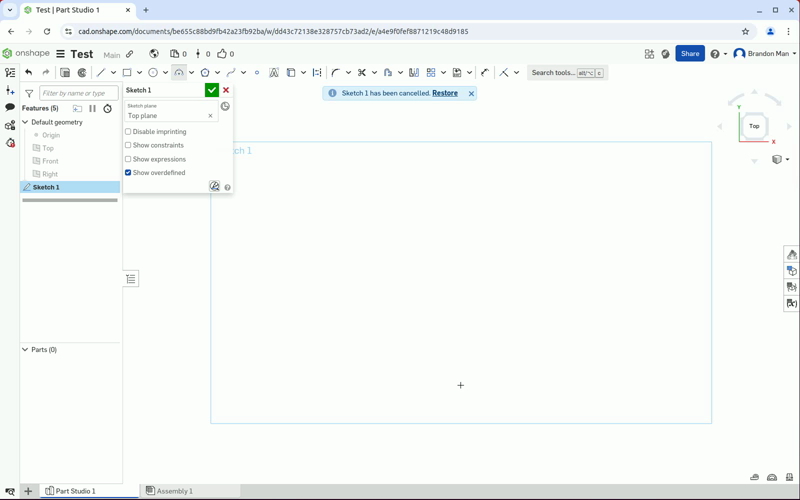
mouse_move(460, 182)
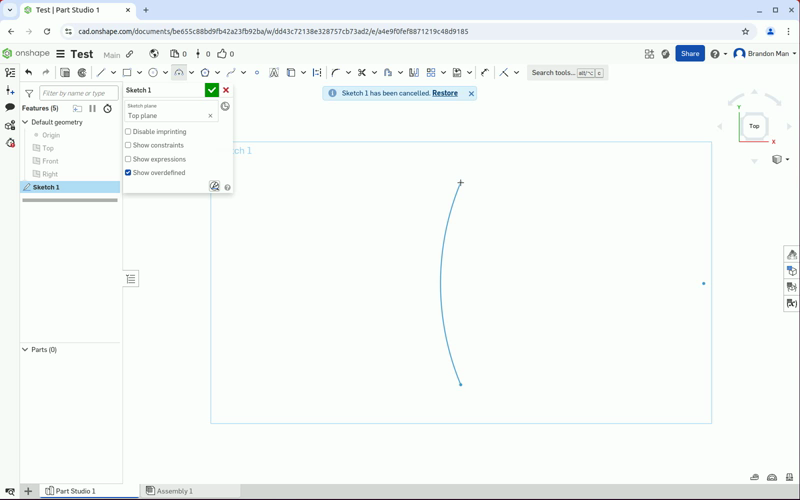
click(460, 182)
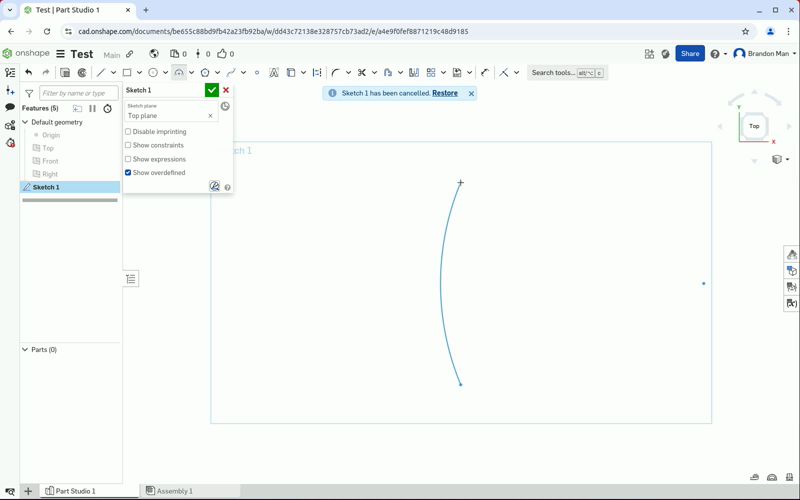
mouse_move(562, 283)
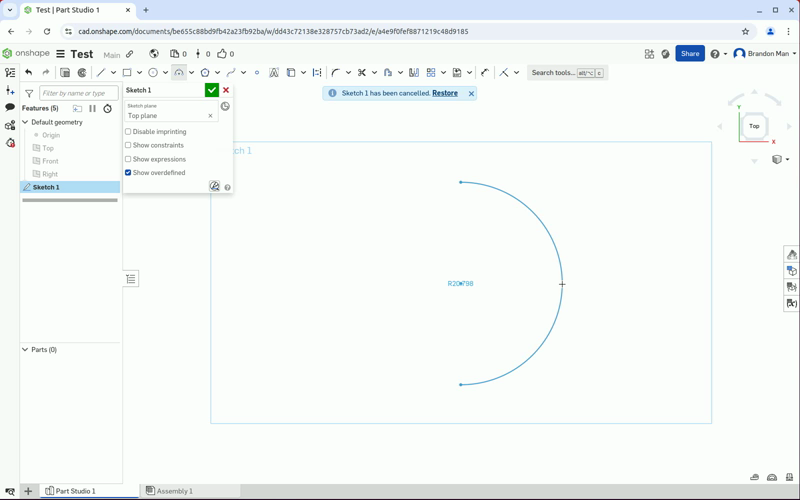
click(562, 283)
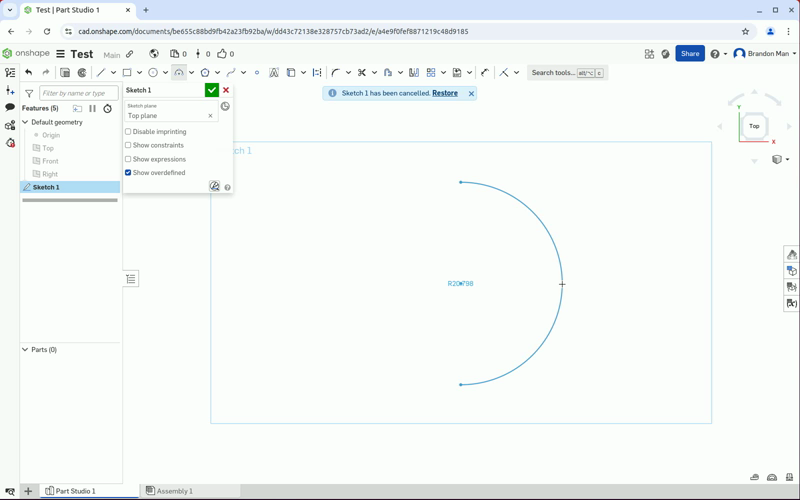
key_up(shift)
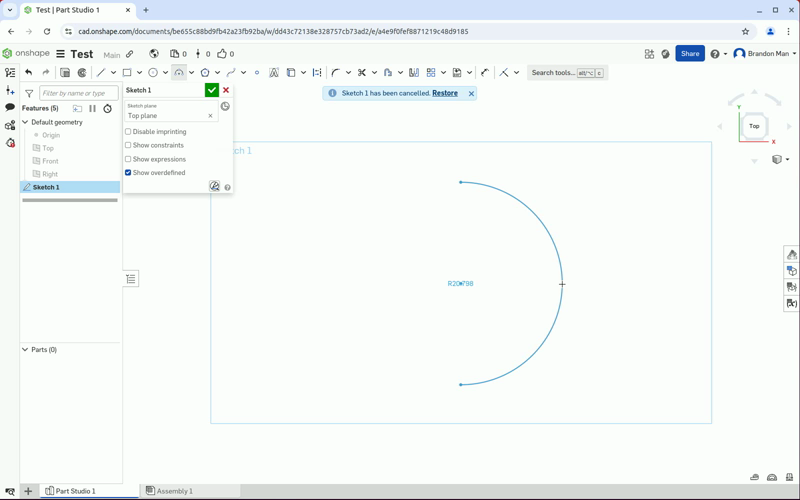
key(esc)
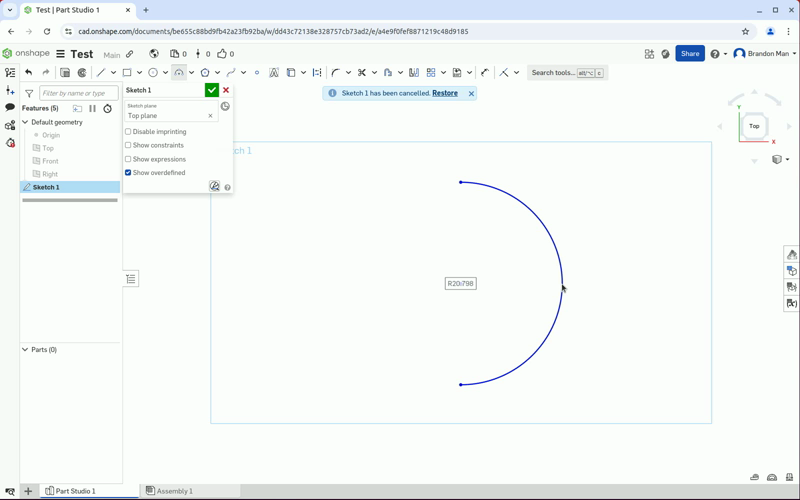
key(l)
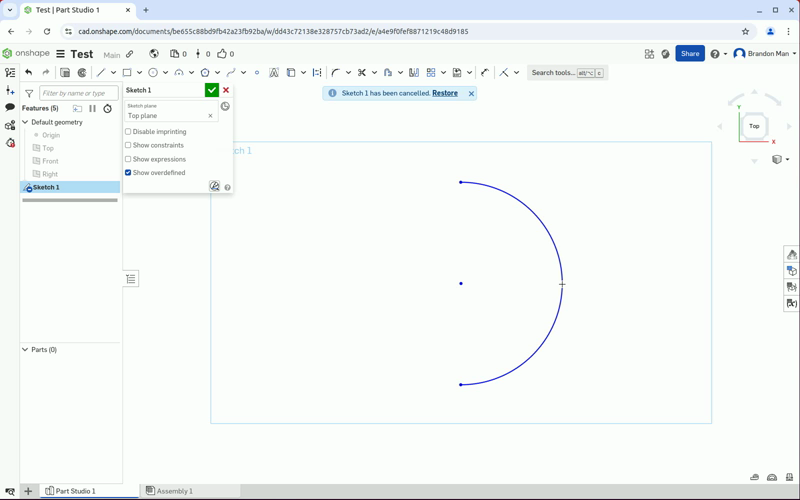
mouse_move(460, 182)
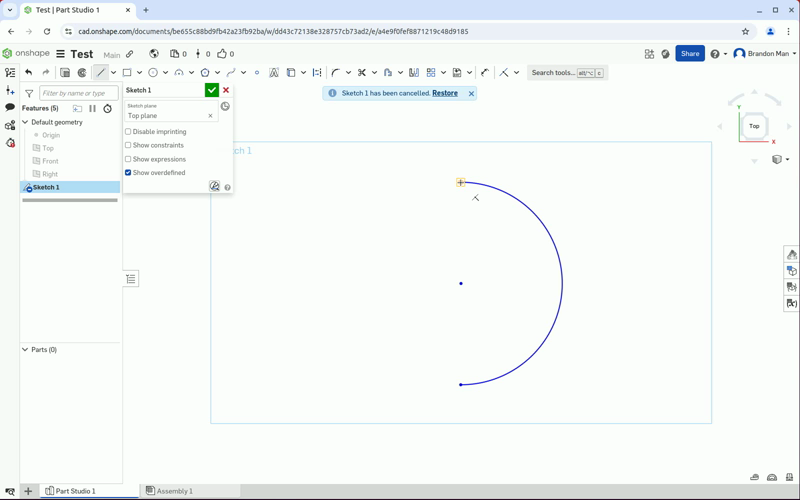
click(460, 182)
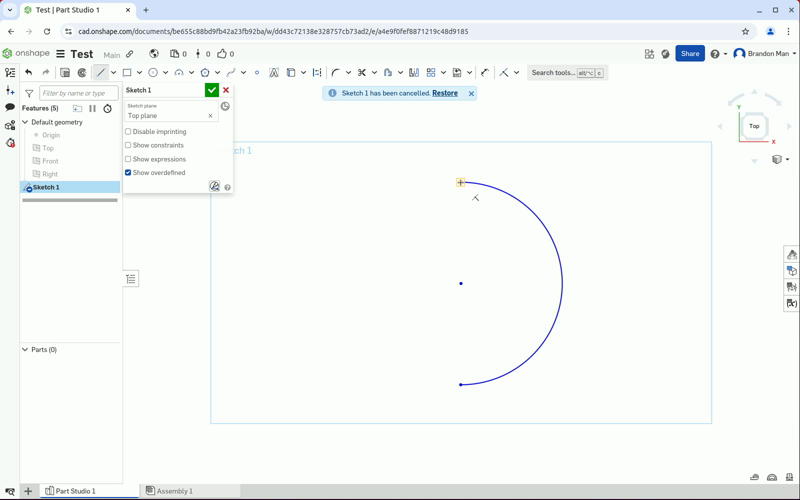
key_down(shift)
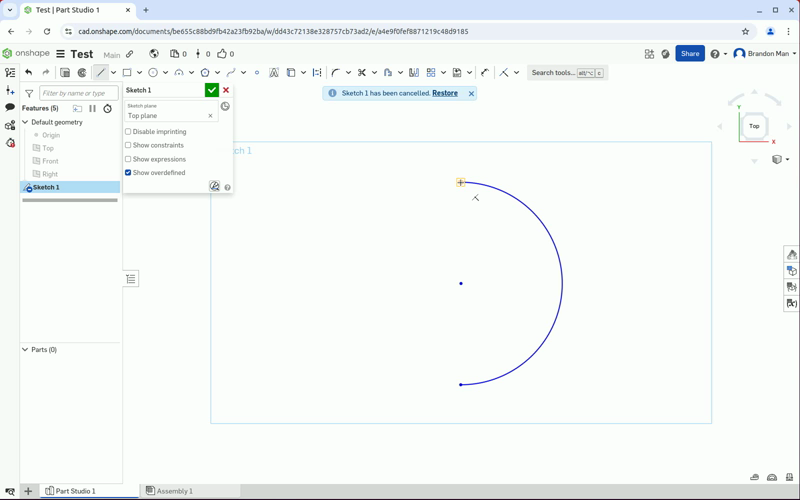
mouse_move(460, 384)
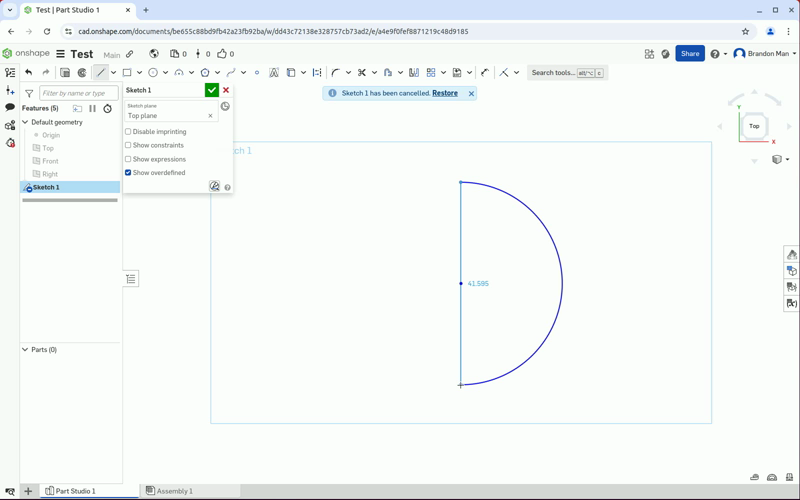
key_up(shift)
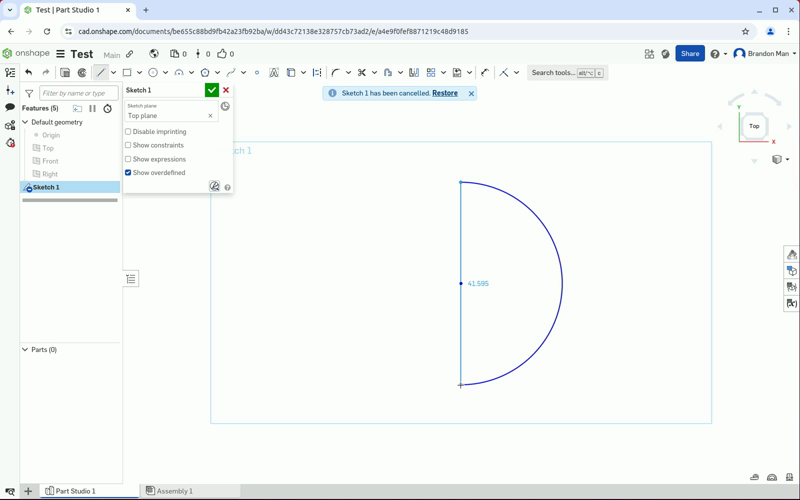
click(460, 384)
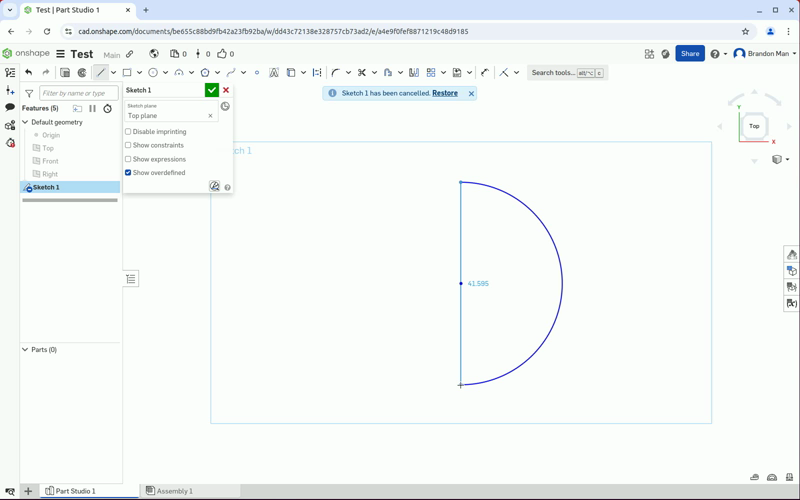
key(esc)
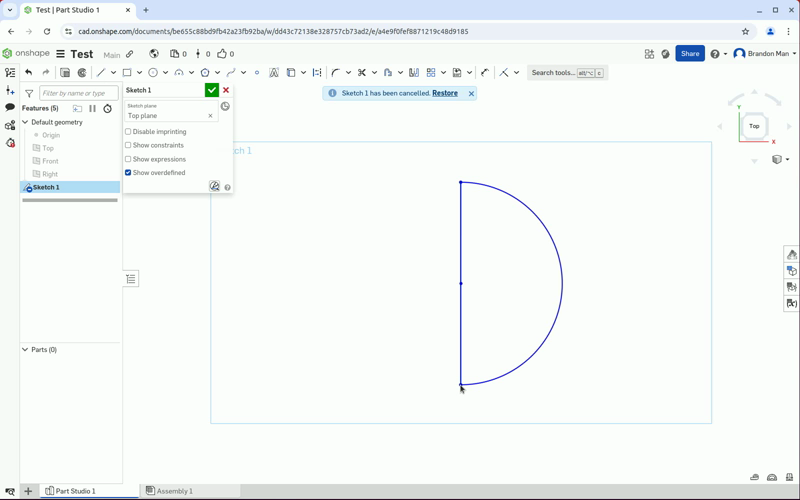
mouse_move(480, 315)
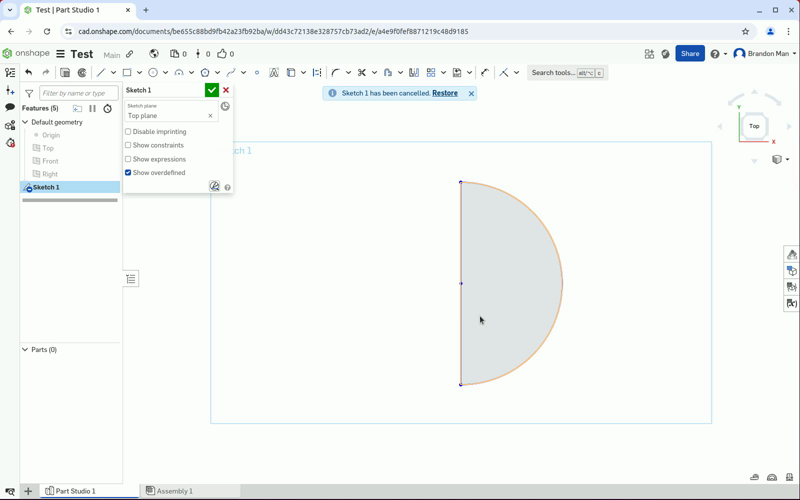
click(480, 315)
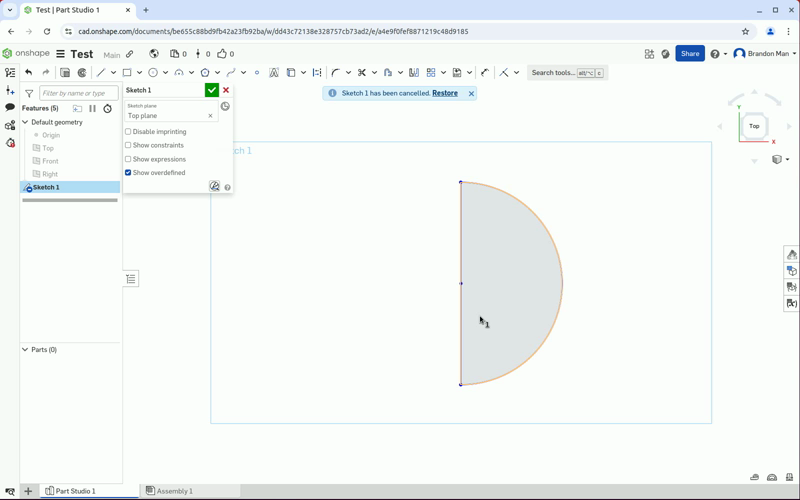
mouse_move(73, 352)
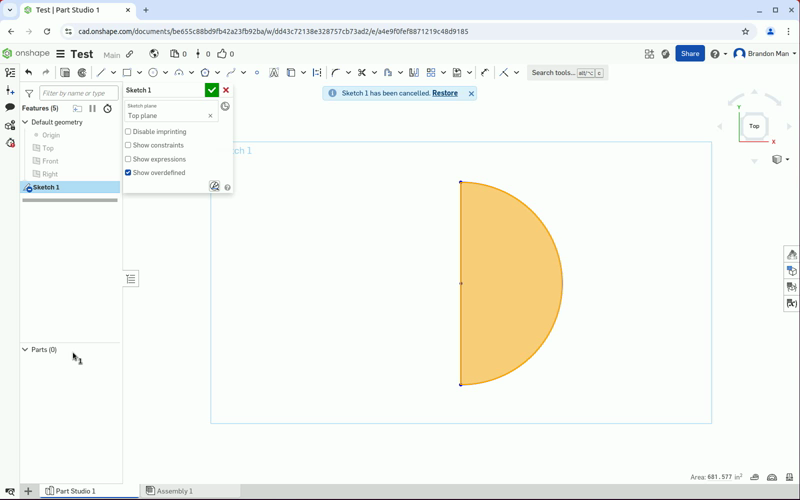
key(shift+y)
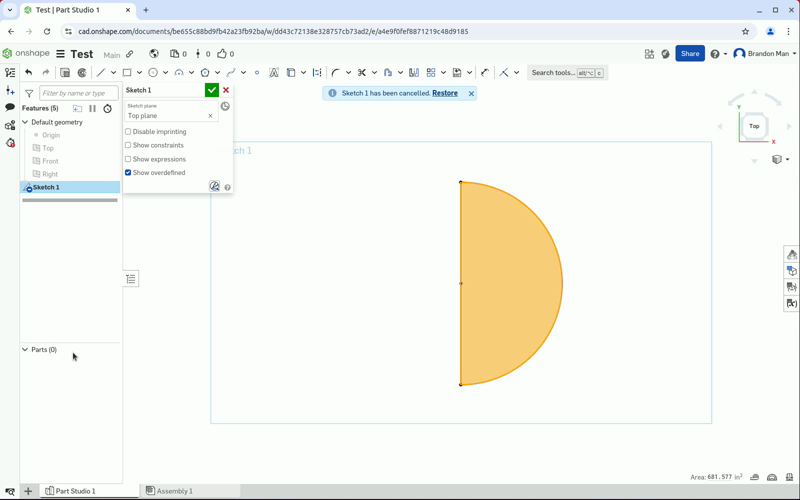
key(shift+e)
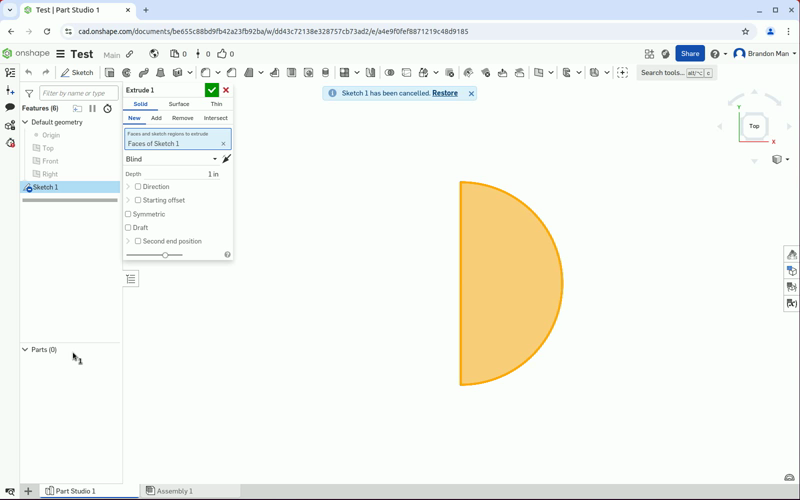
mouse_move(143, 106)
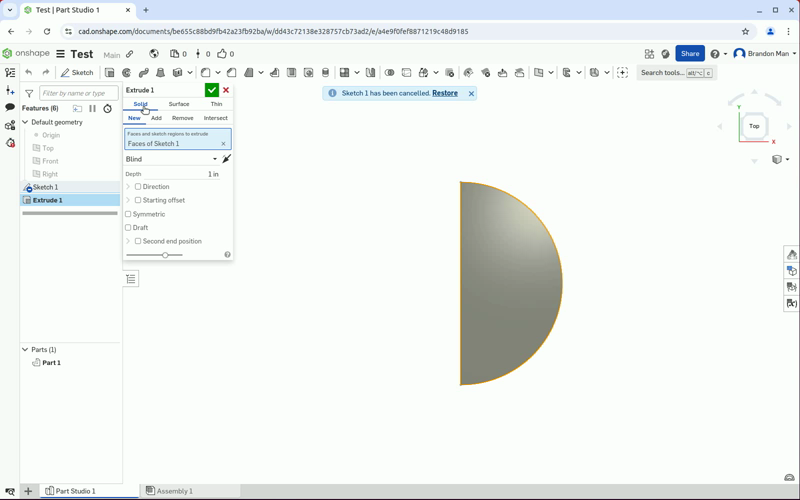
click(143, 106)
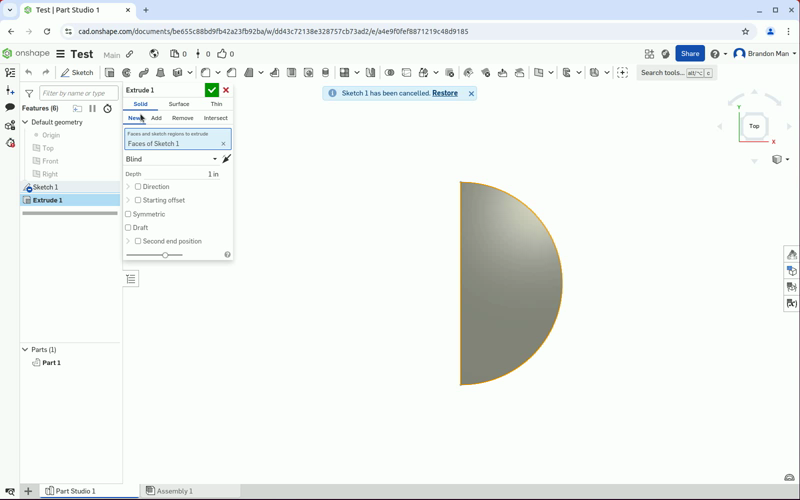
mouse_move(137, 120)
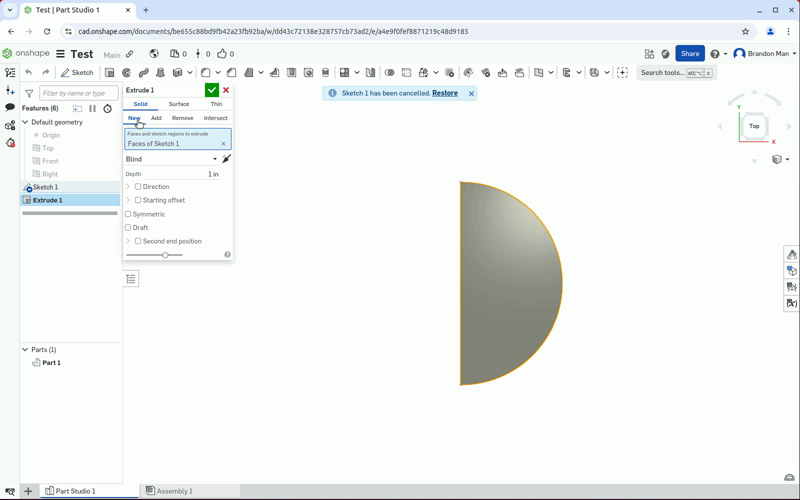
click(137, 120)
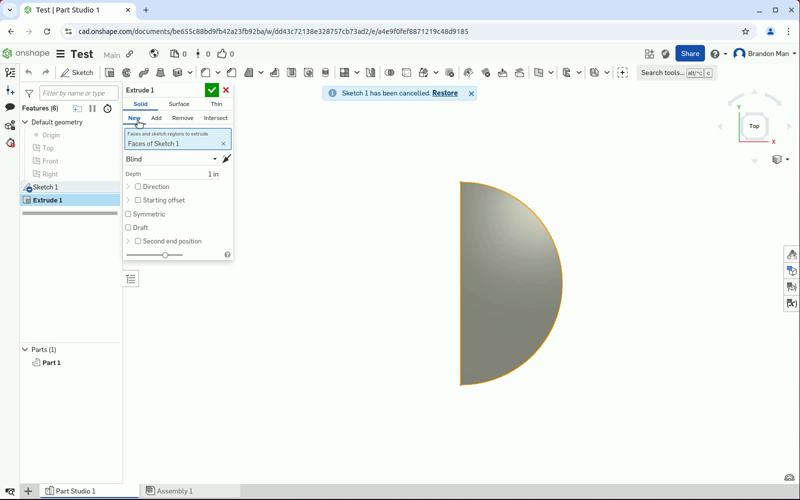
key(tab, 4)
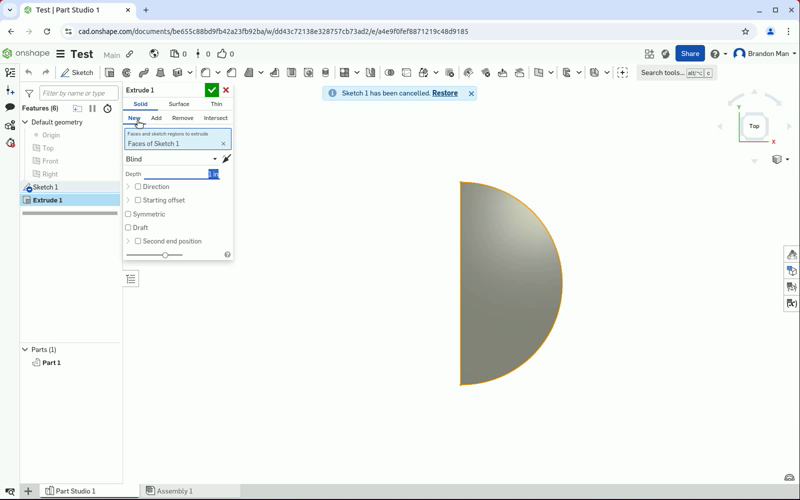
text(7.703)
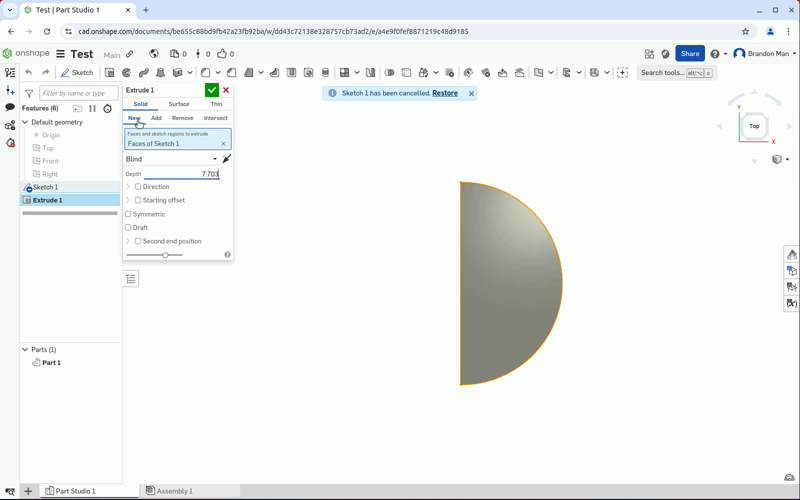
key(enter)
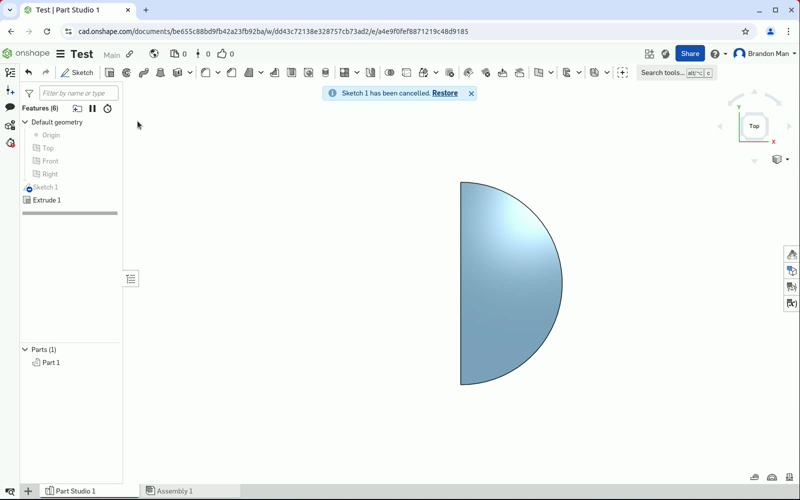
key(shift+h)
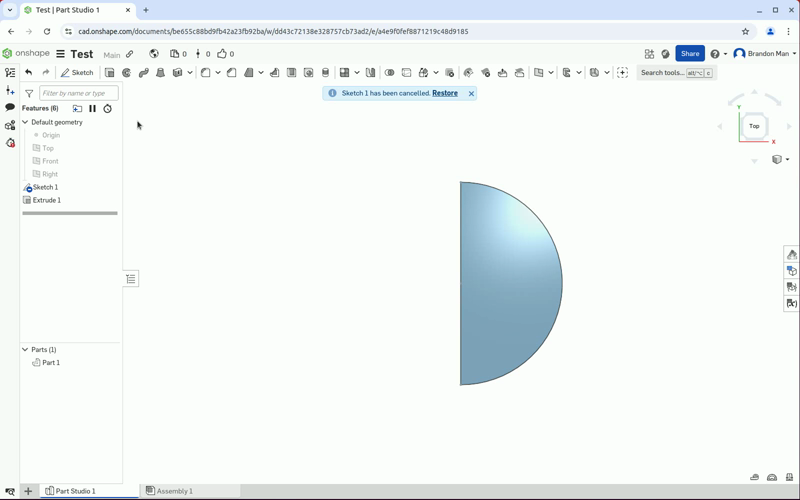
key(shift+h)
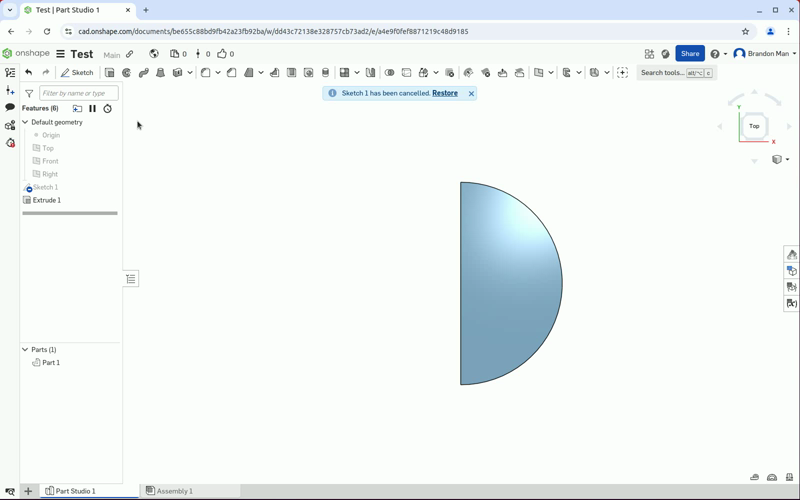
mouse_move(73, 189)
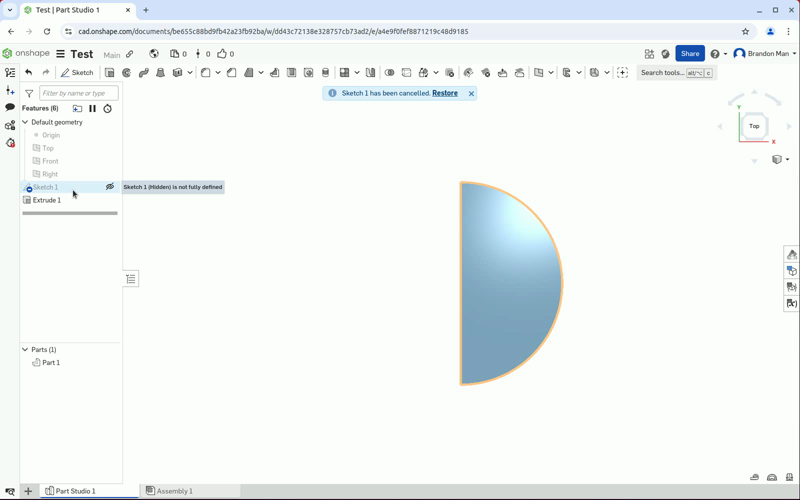
click(73, 189)
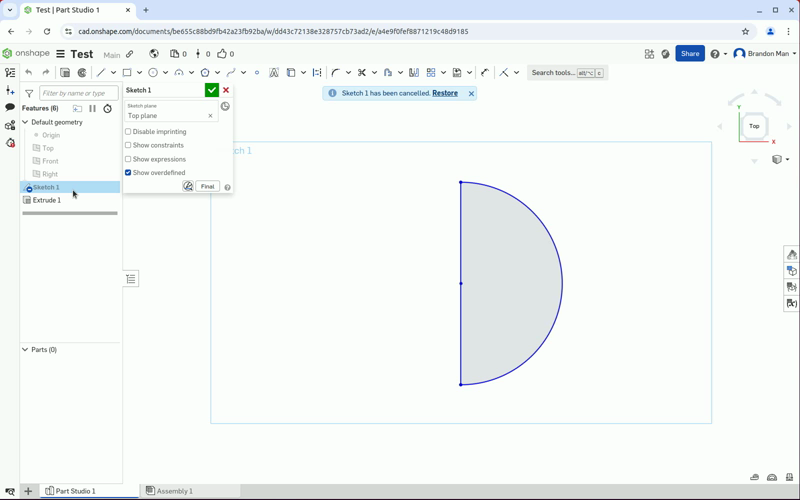
mouse_move(229, 92)
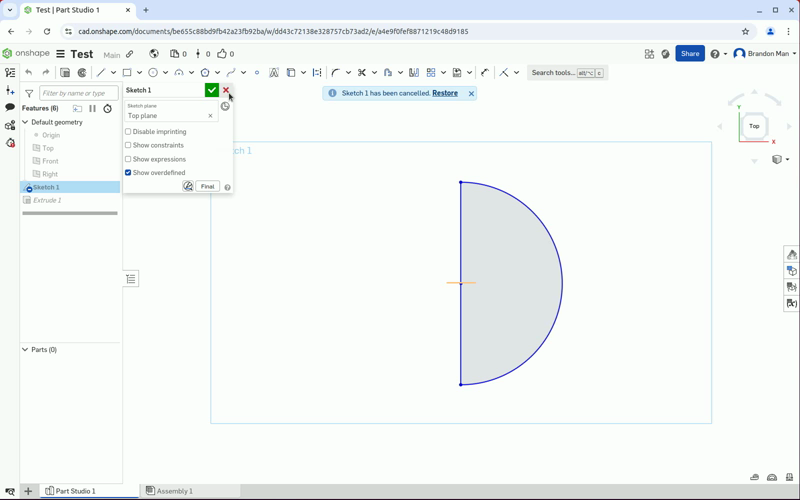
click(229, 92)
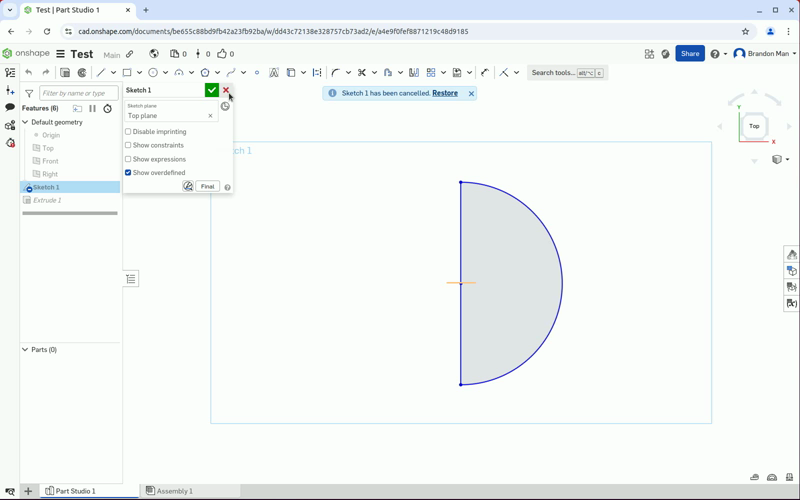
key(shift+s)
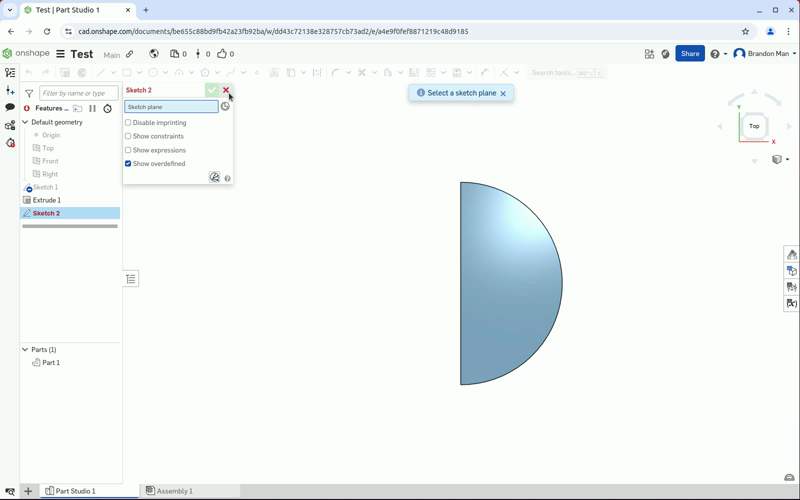
mouse_move(73, 150)
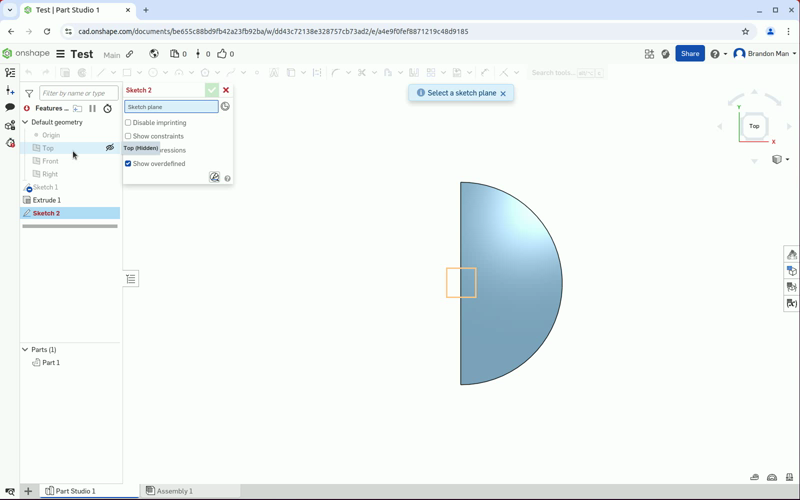
click(73, 150)
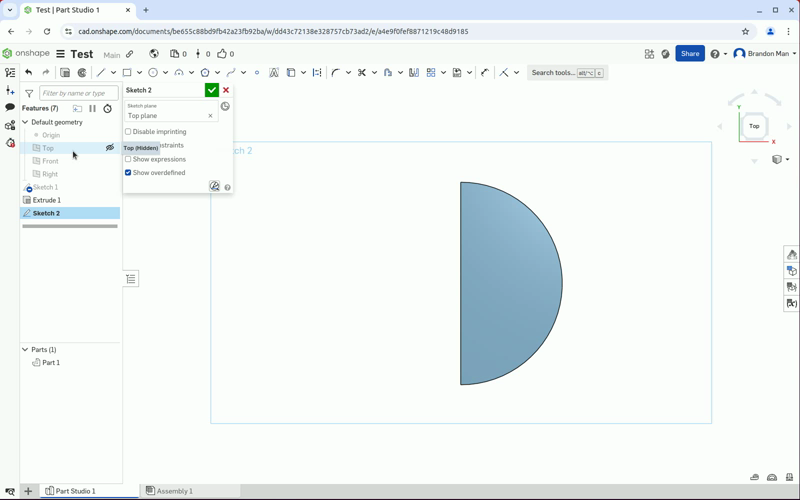
mouse_move(73, 352)
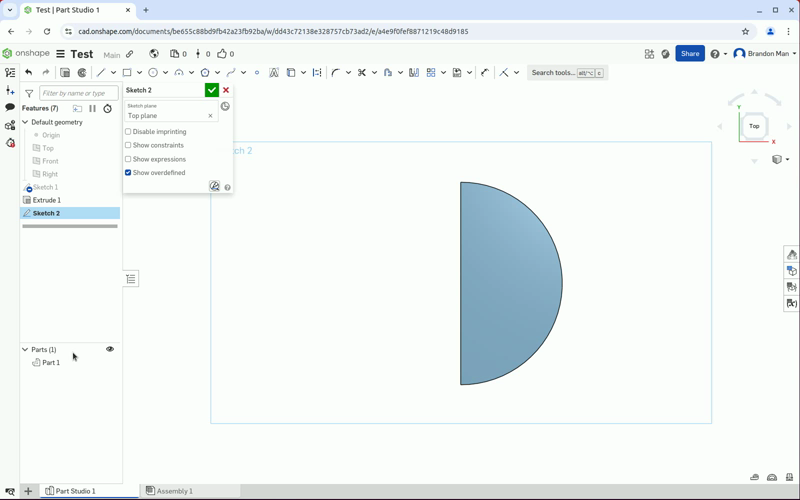
key(y)
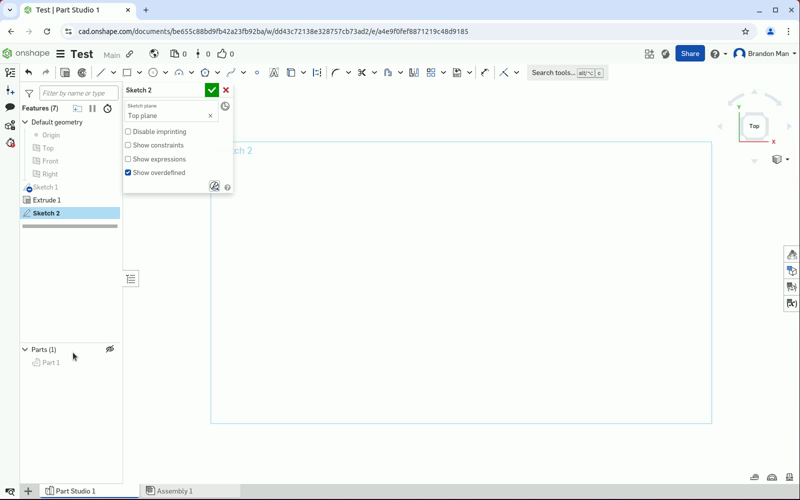
key(c)
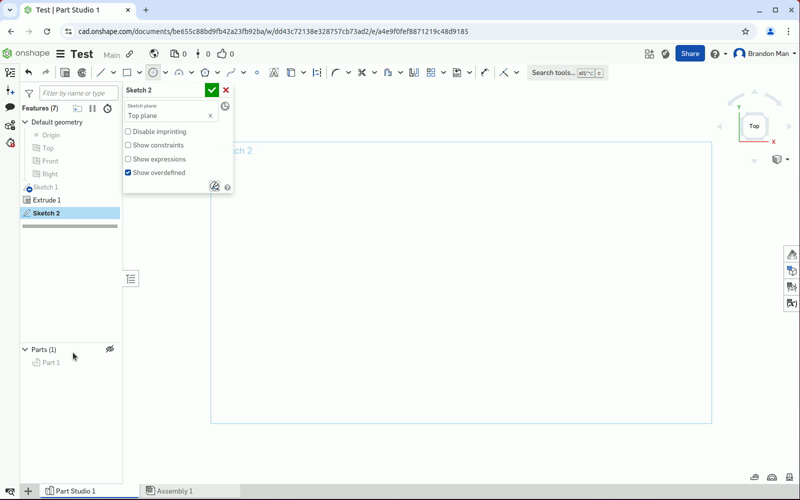
key_down(shift)
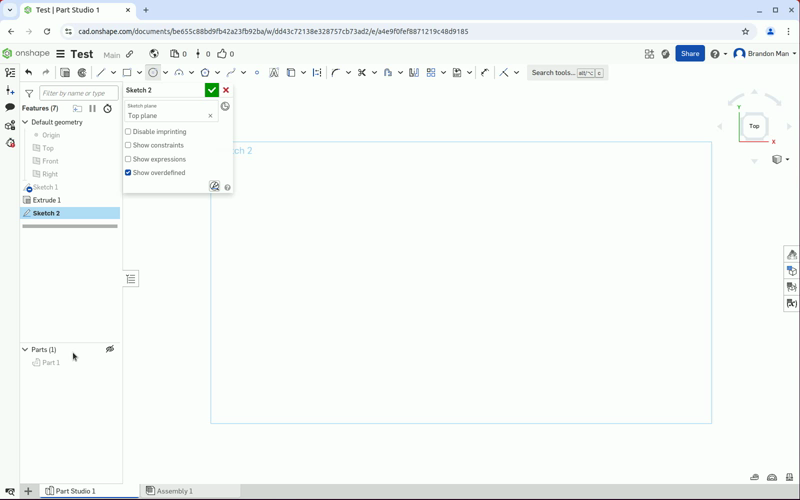
mouse_move(461, 282)
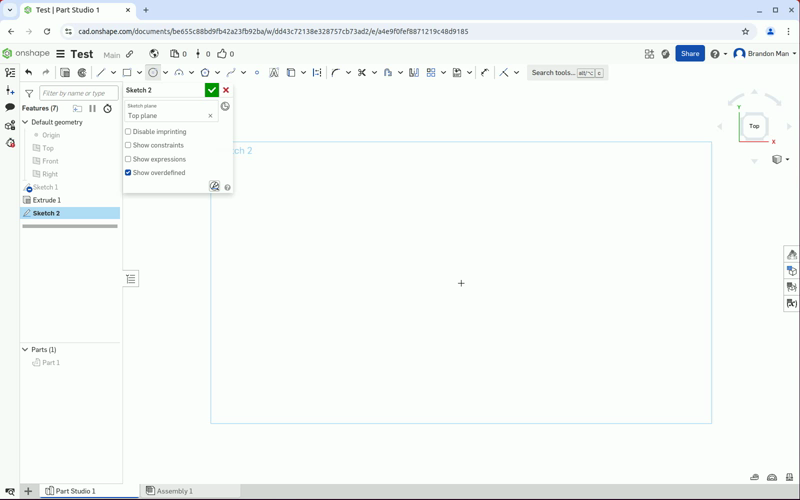
click(461, 282)
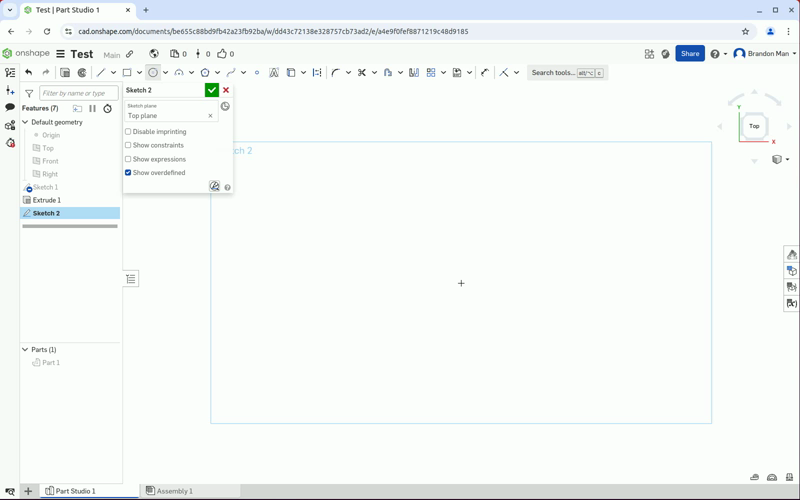
key_up(shift)
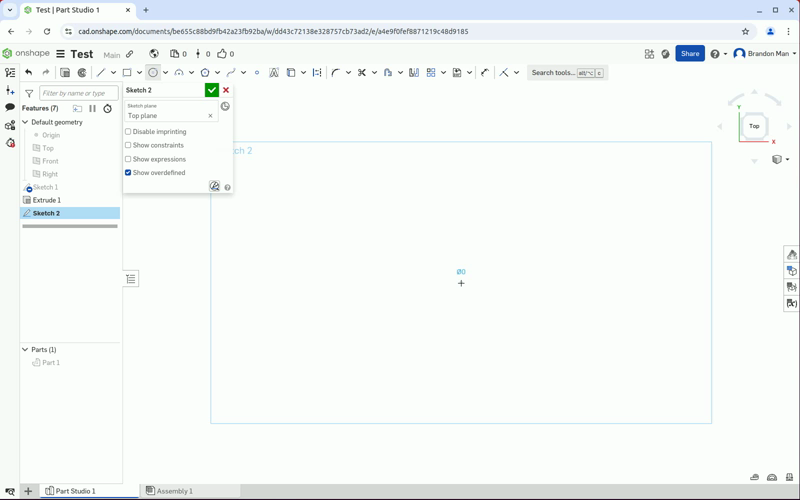
mouse_move(574, 282)
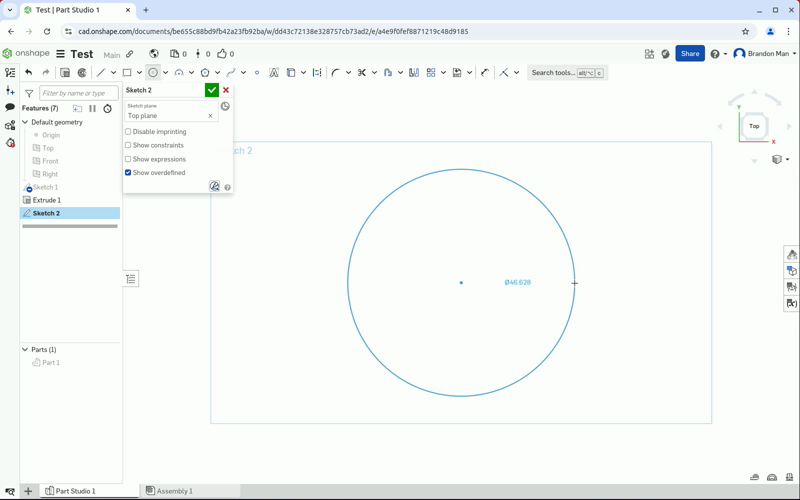
click(574, 282)
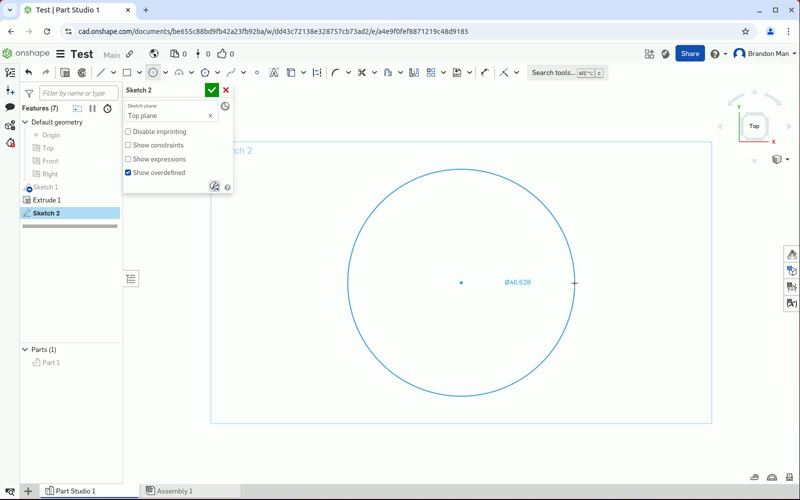
key(esc)
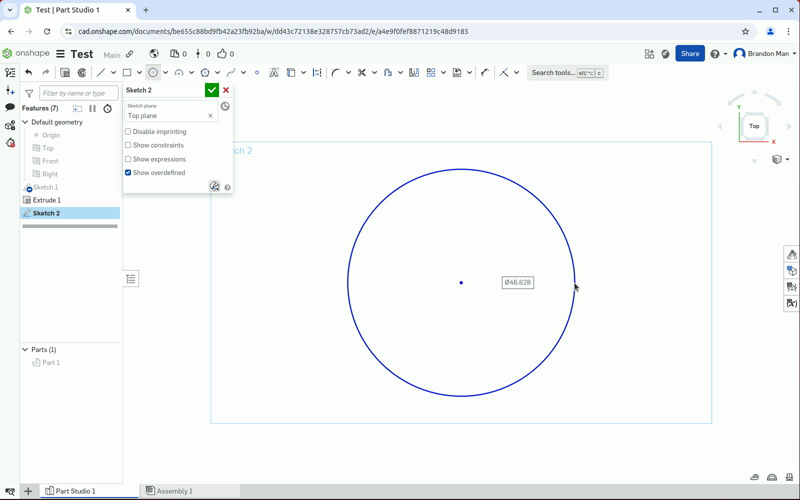
key(c)
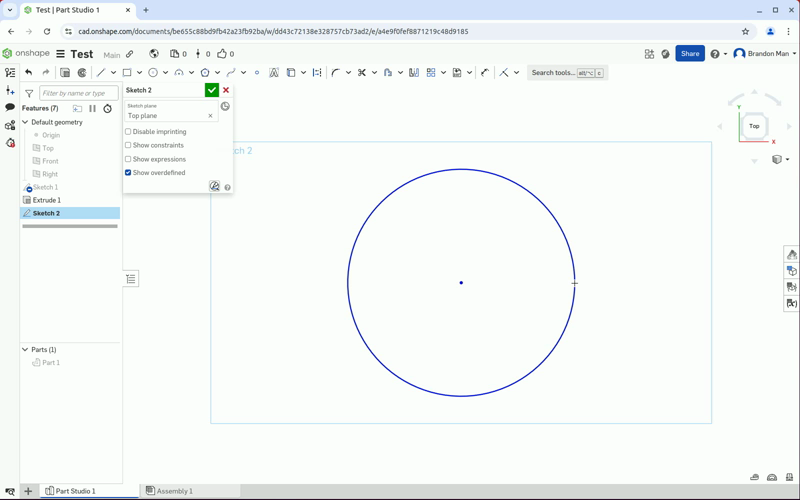
key_down(shift)
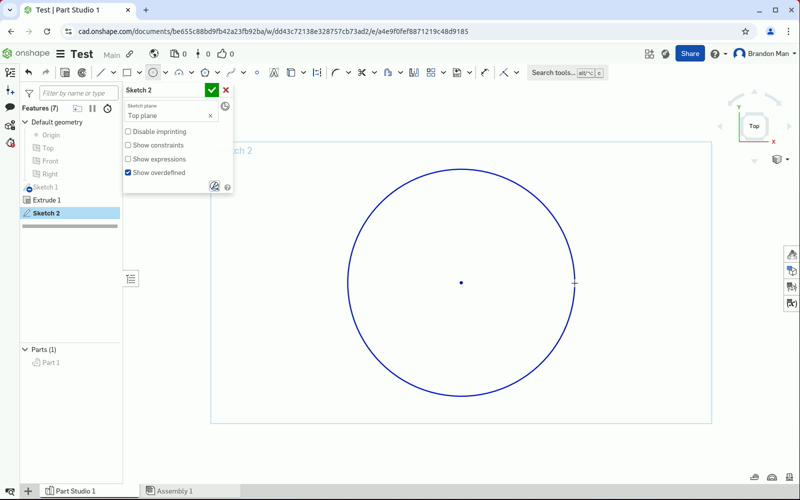
mouse_move(461, 282)
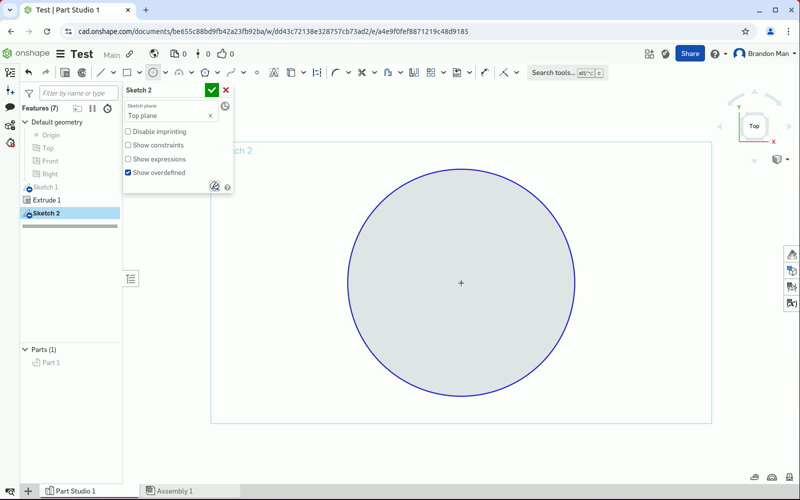
click(461, 282)
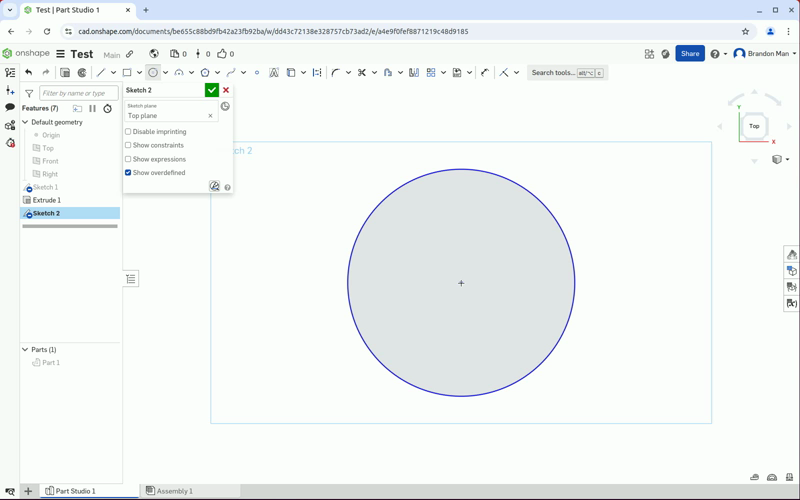
key_up(shift)
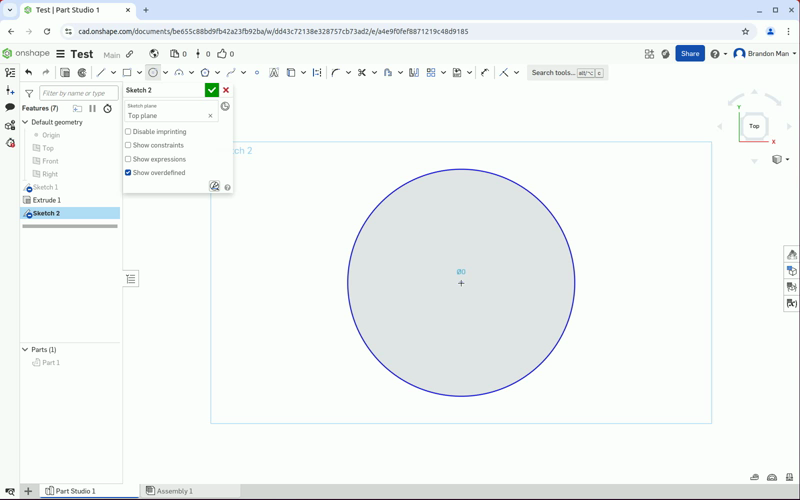
mouse_move(562, 282)
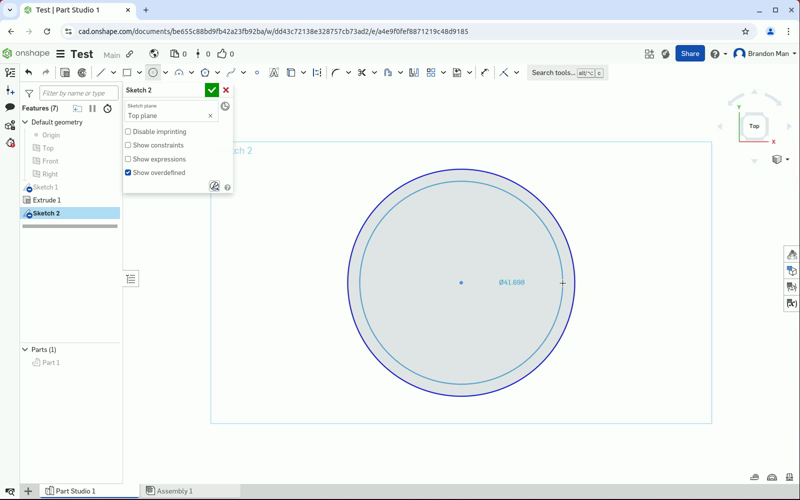
click(562, 282)
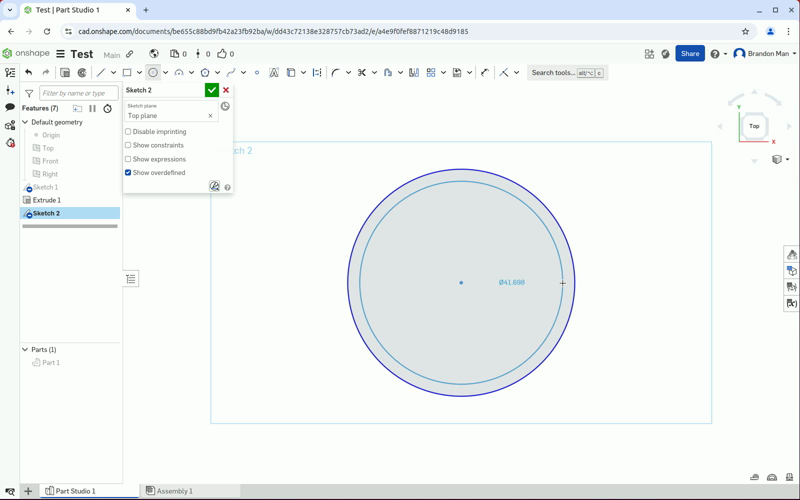
key(esc)
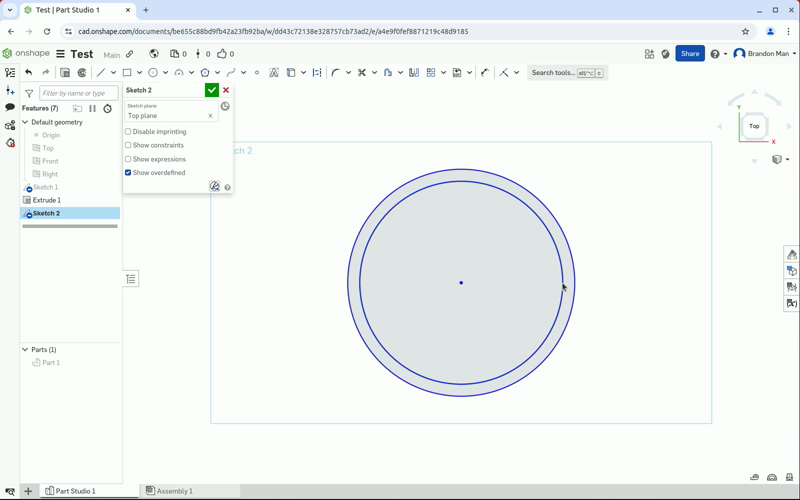
mouse_move(435, 179)
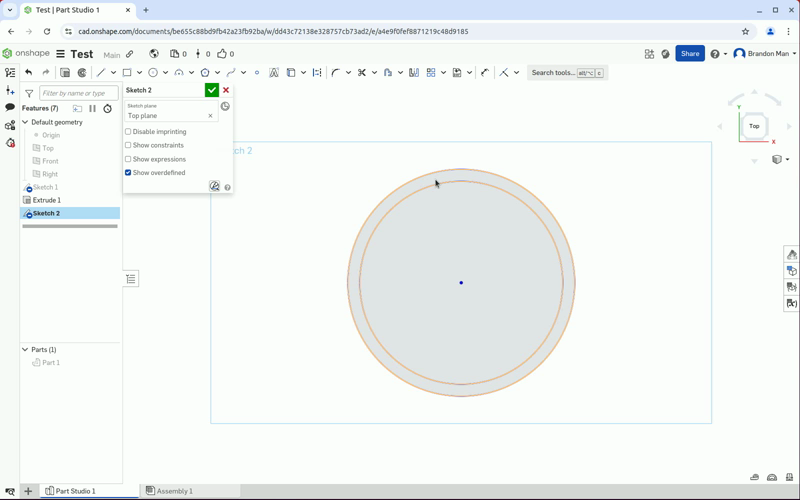
click(435, 179)
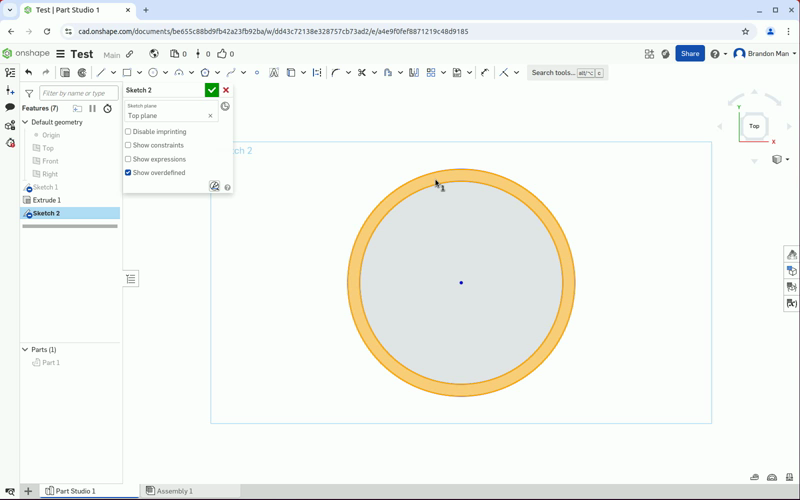
mouse_move(73, 352)
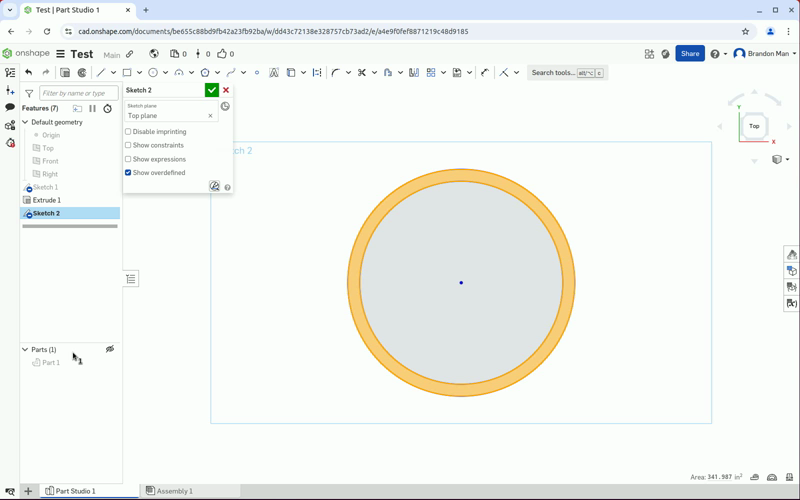
key(shift+y)
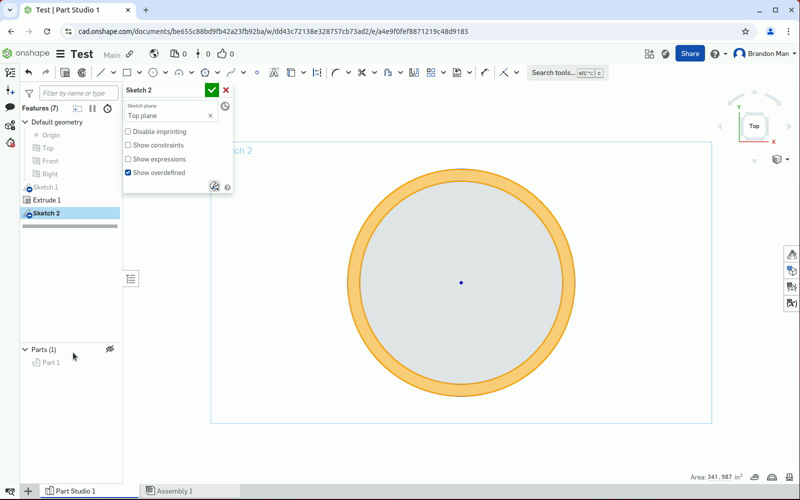
key(shift+e)
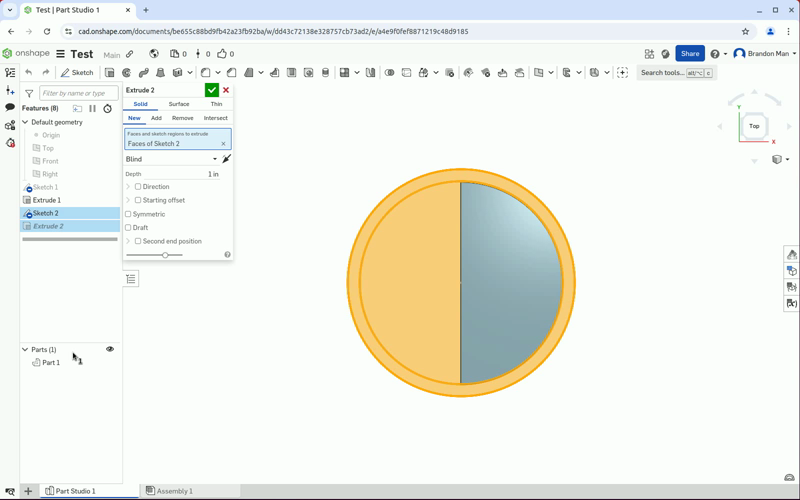
mouse_move(143, 106)
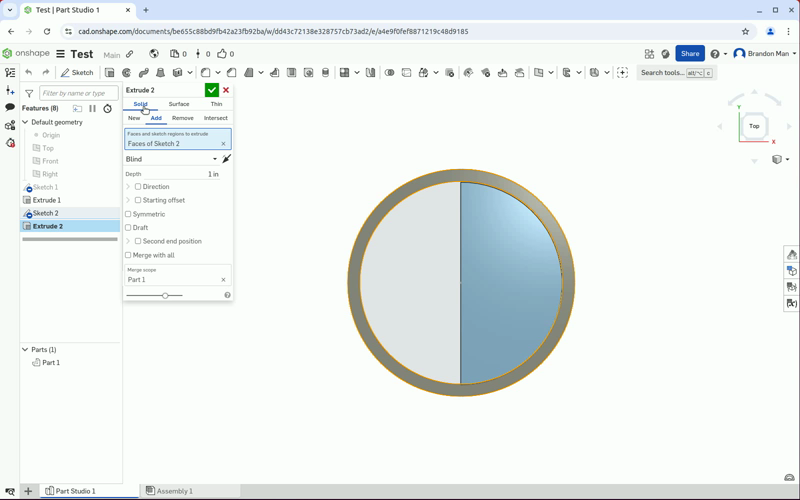
click(143, 106)
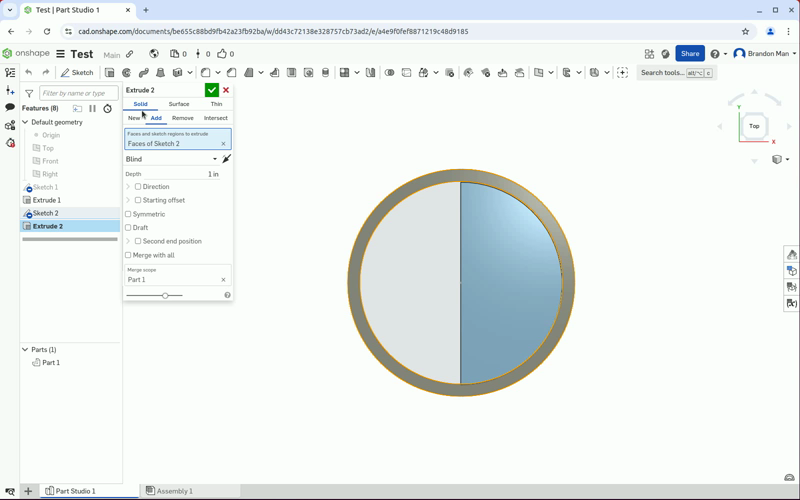
mouse_move(137, 120)
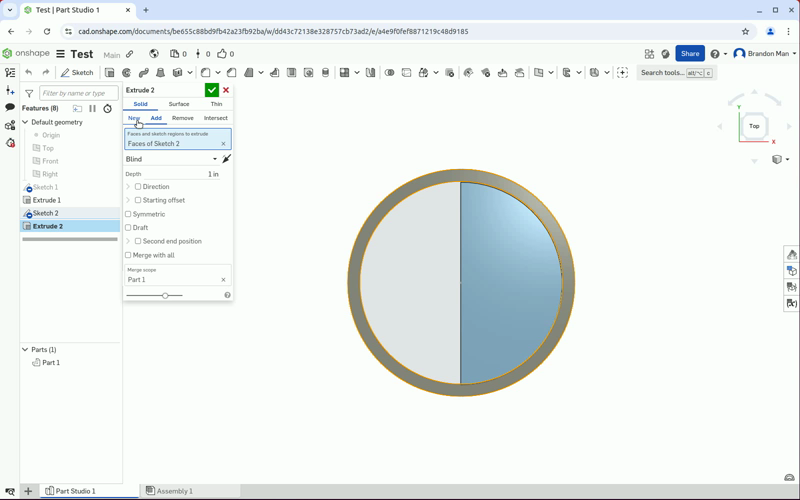
click(137, 120)
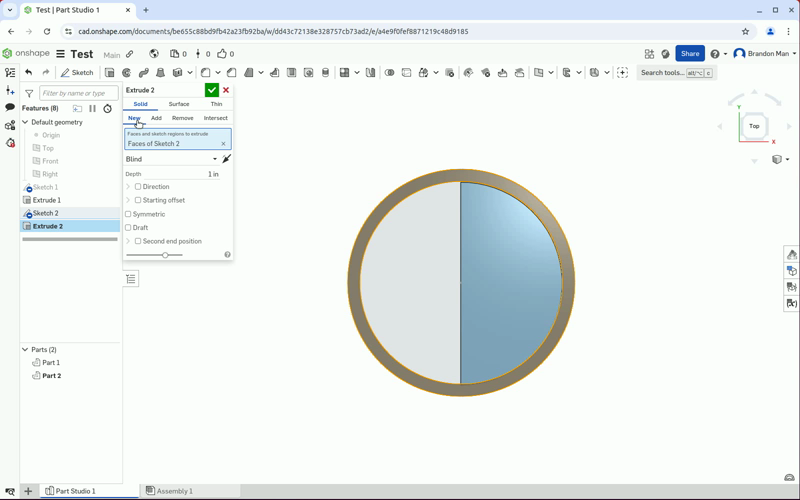
key(tab, 4)
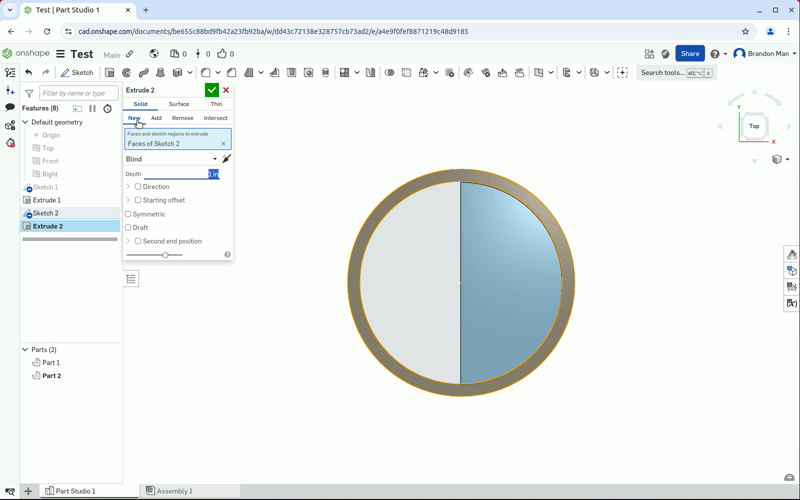
text(7.703)
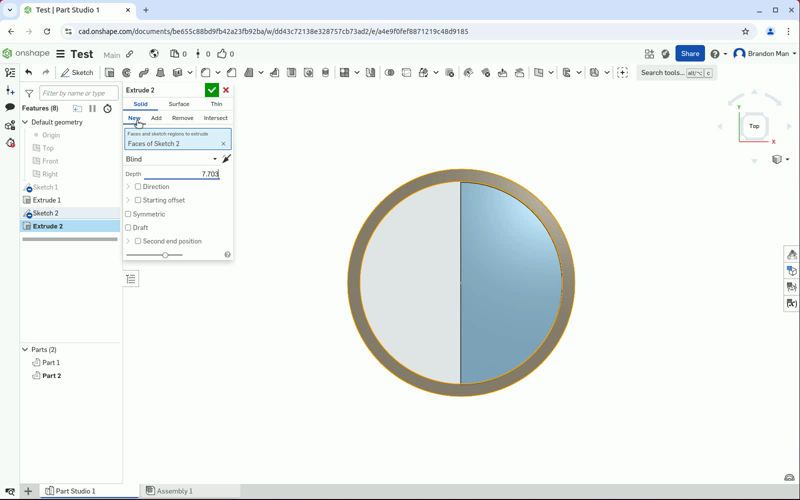
key(enter)
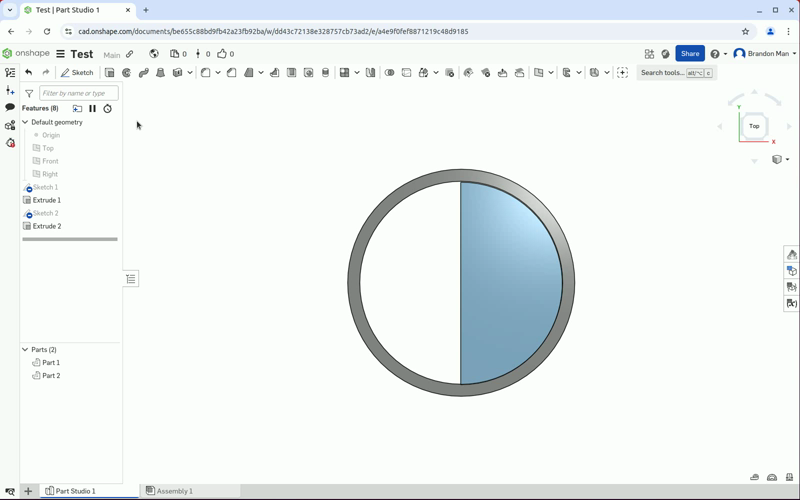
key(shift+h)
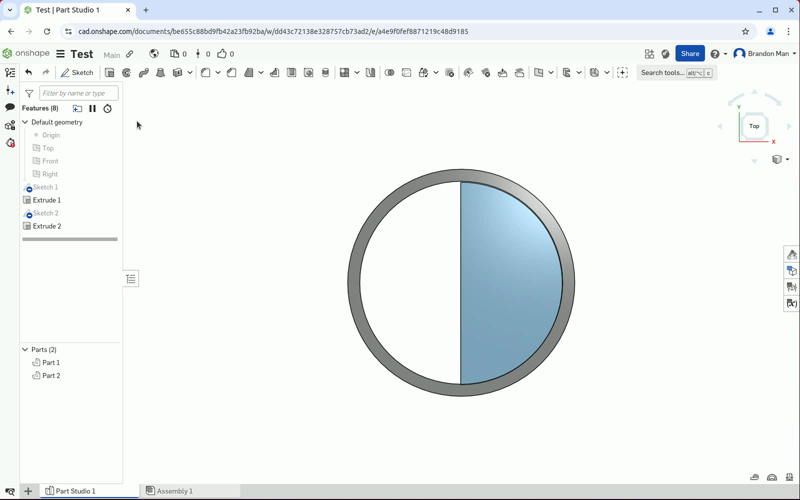
key(shift+h)
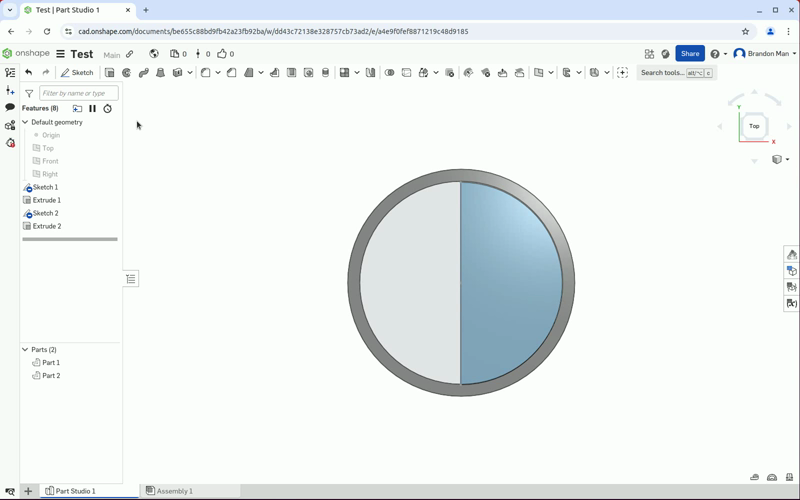
key(shift+7)
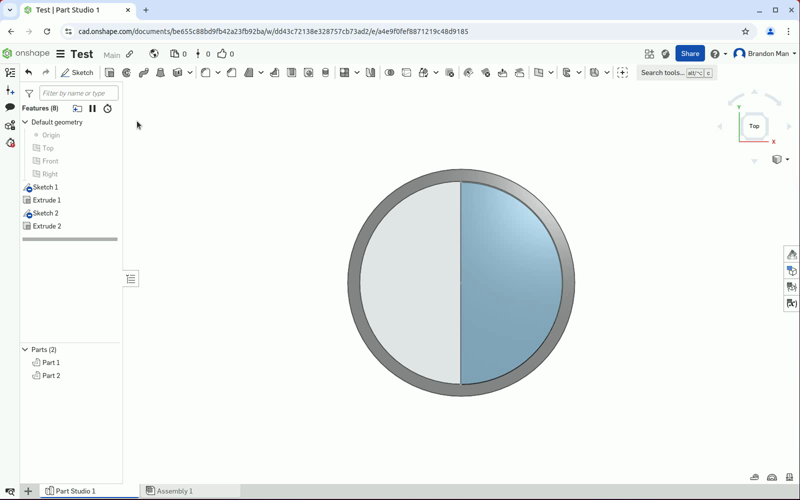
key(up, 3)
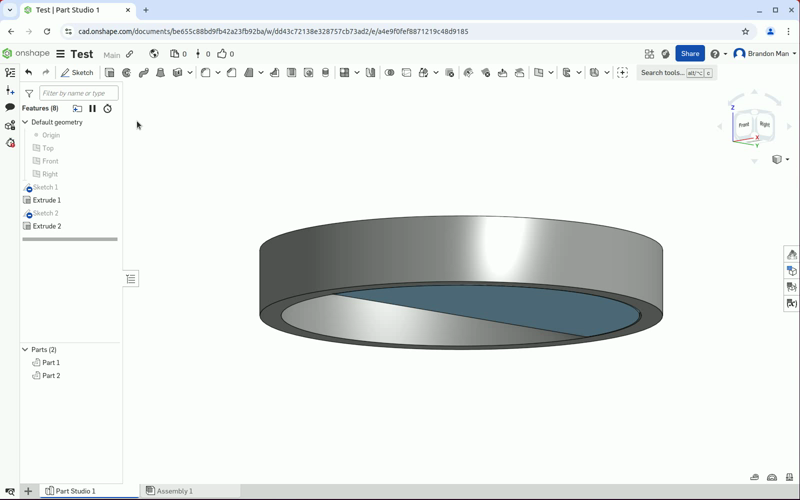
key(left, 3)
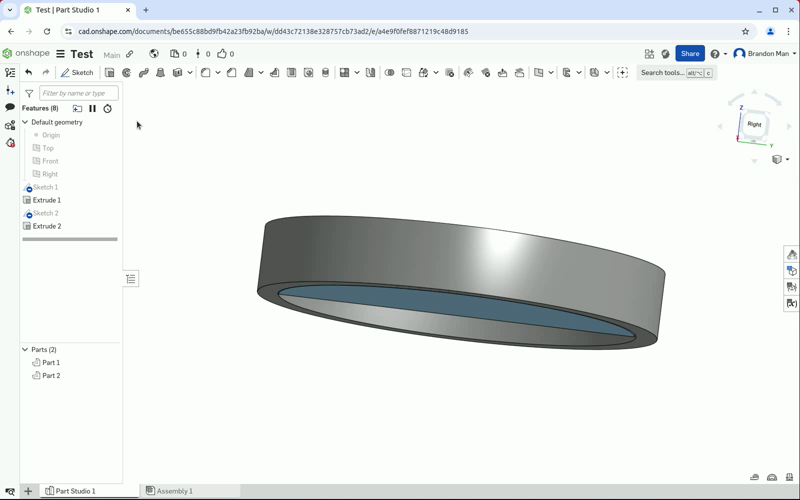
key(right, 3)
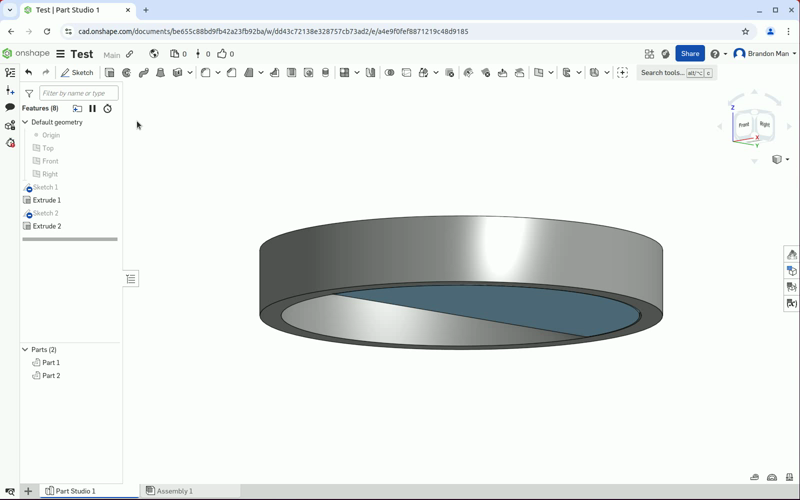
key(down, 3)
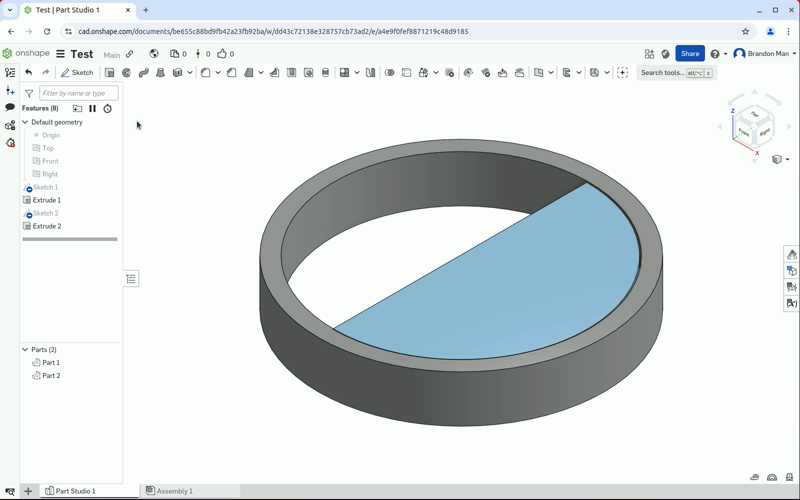
mouse_move(73, 189)
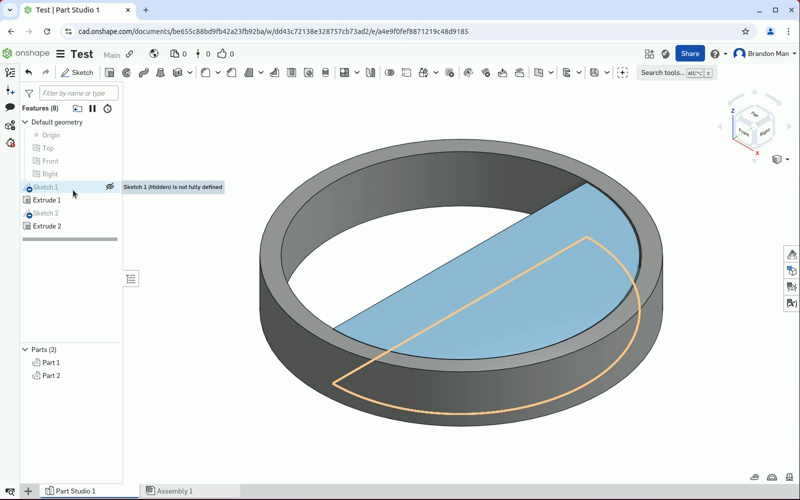
click(73, 189)